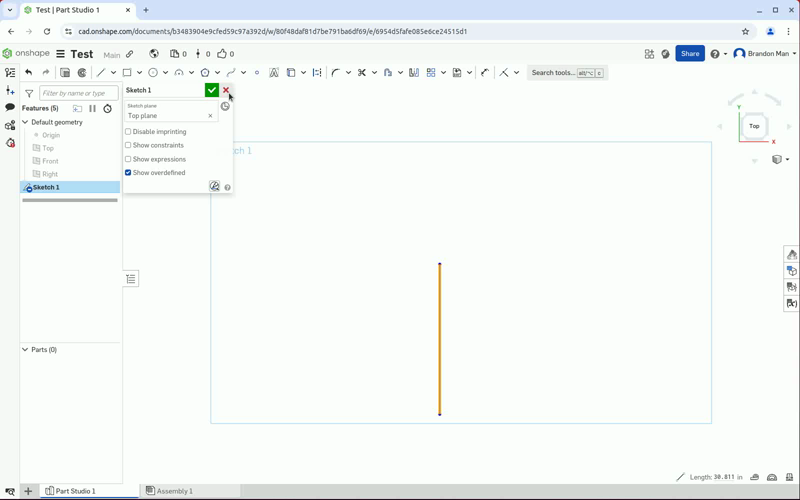
key(shift+h)
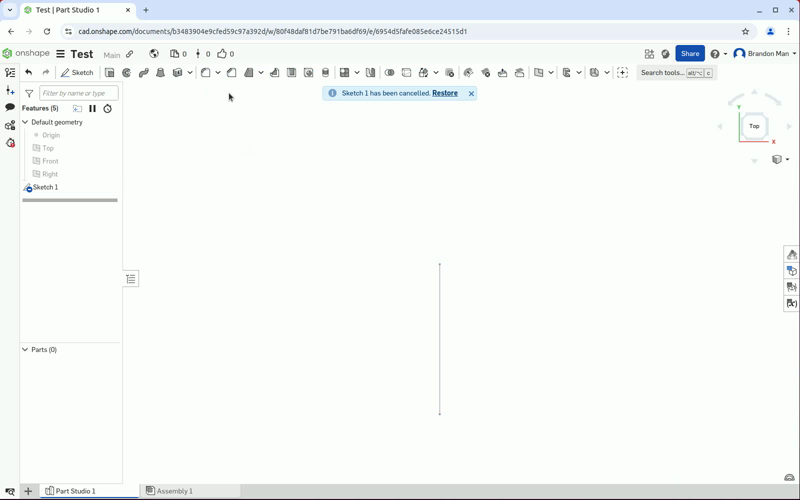
key(shift+s)
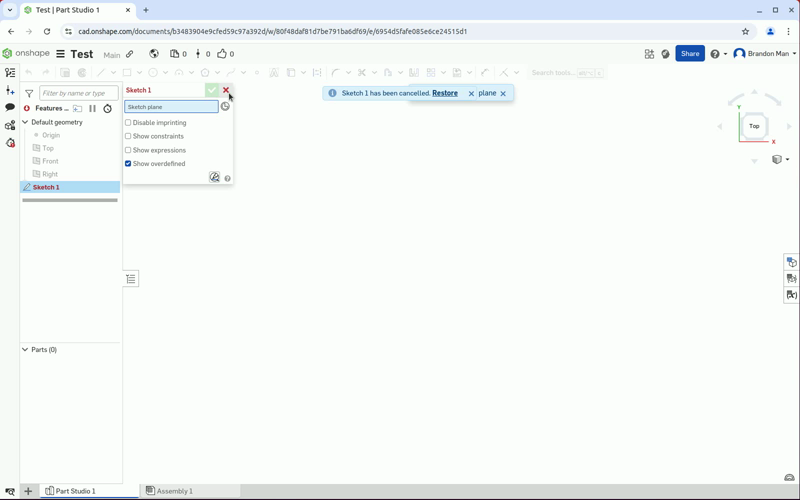
mouse_move(73, 150)
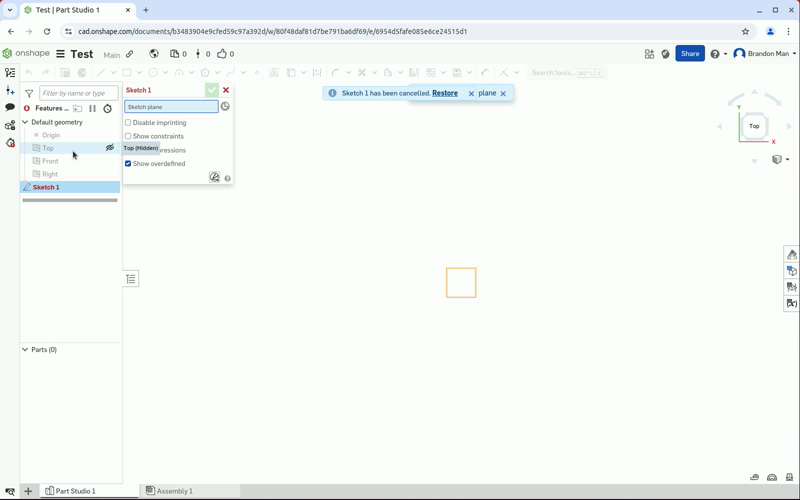
click(73, 150)
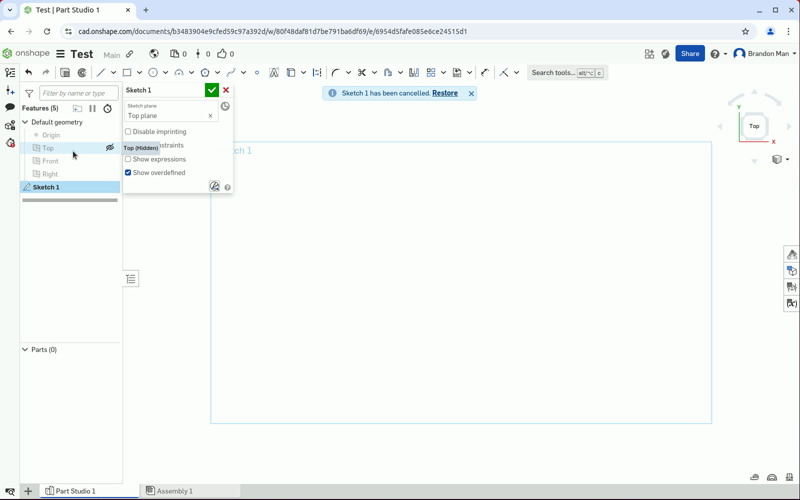
mouse_move(73, 352)
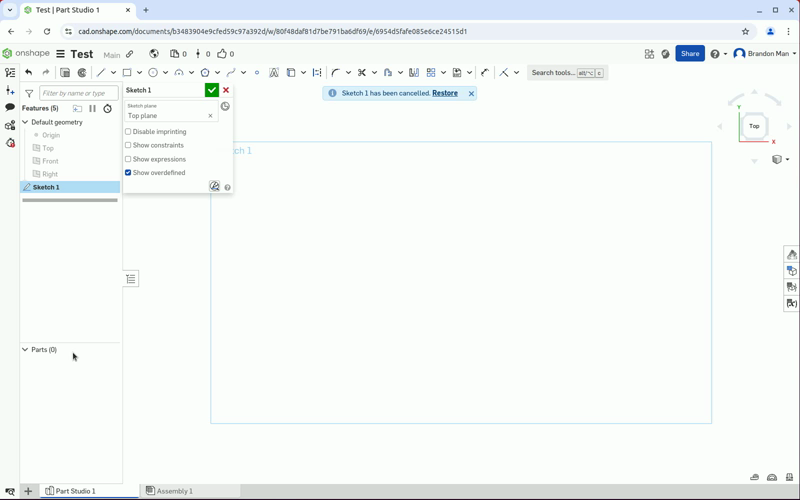
key(y)
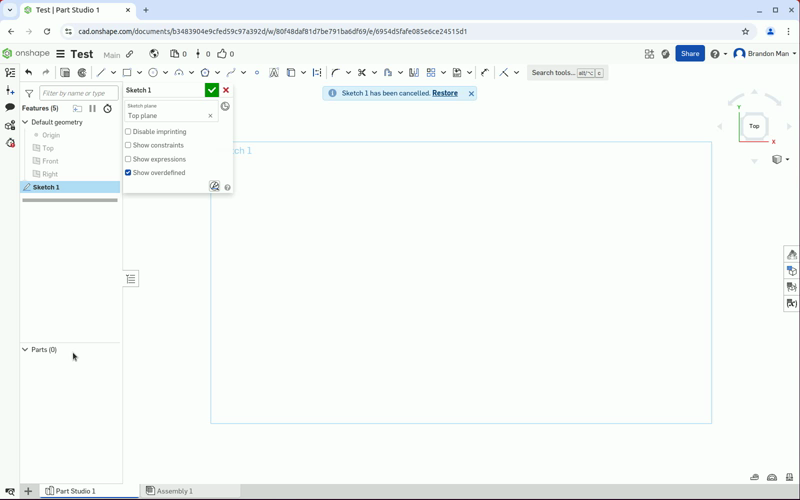
key(c)
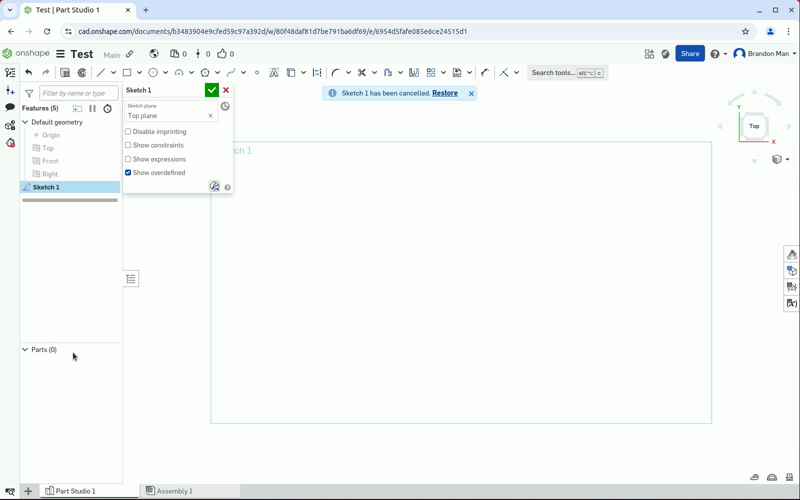
key_down(shift)
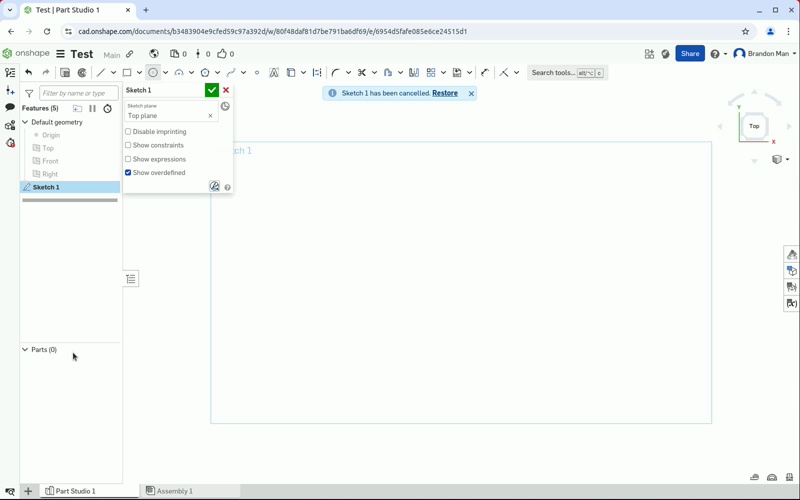
mouse_move(461, 282)
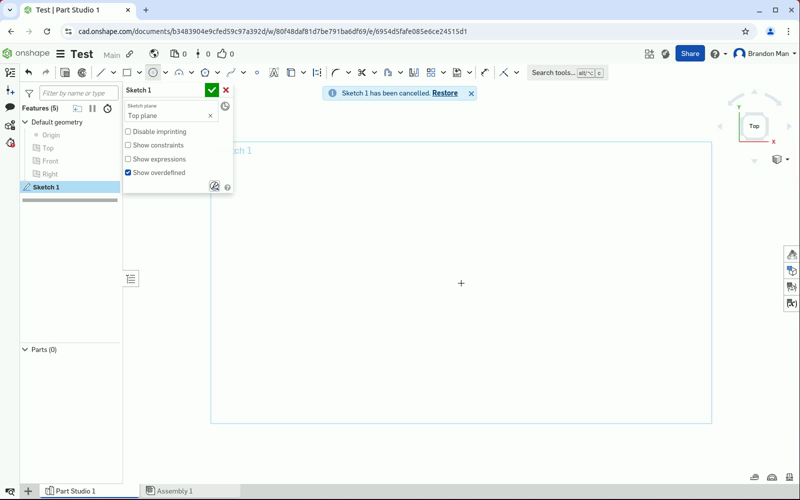
click(461, 282)
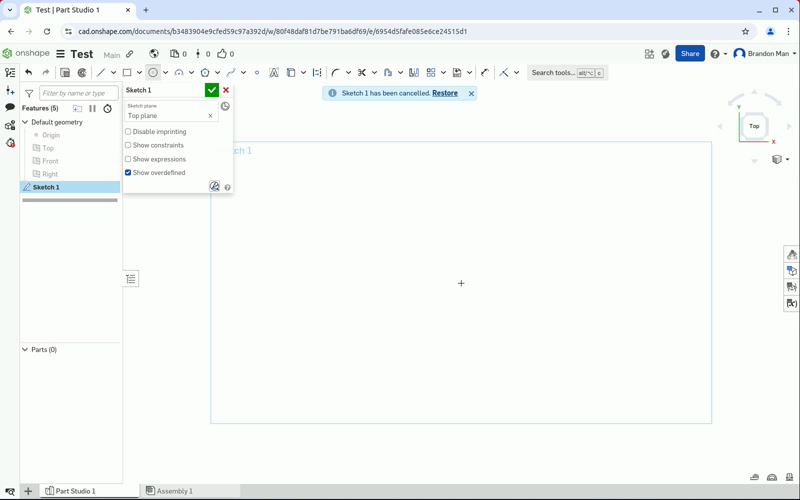
key_up(shift)
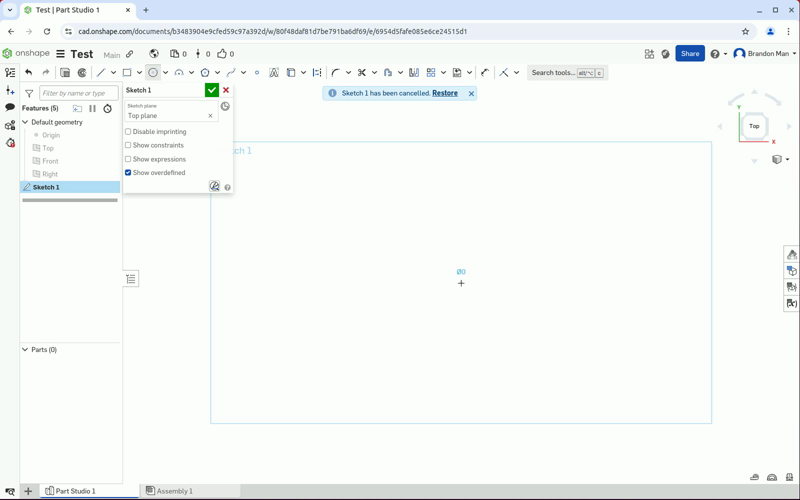
mouse_move(555, 282)
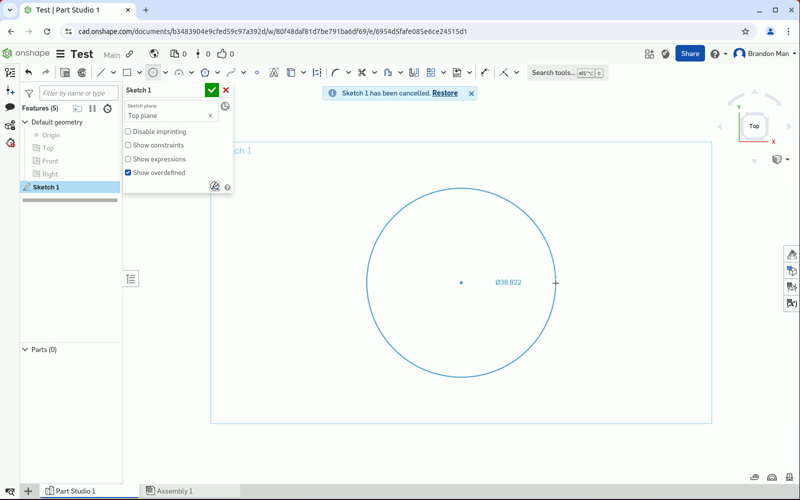
click(555, 282)
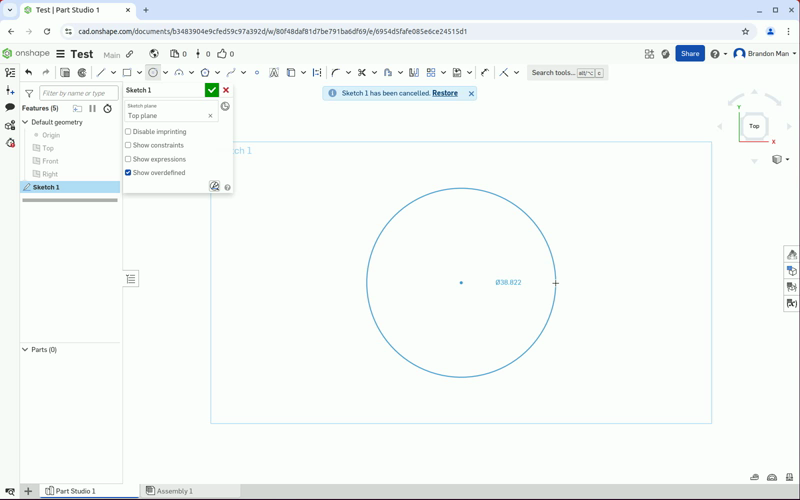
key(esc)
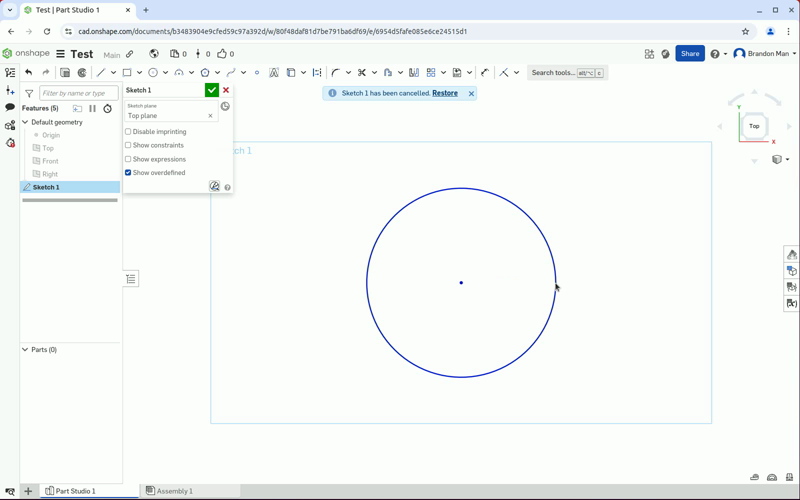
mouse_move(386, 270)
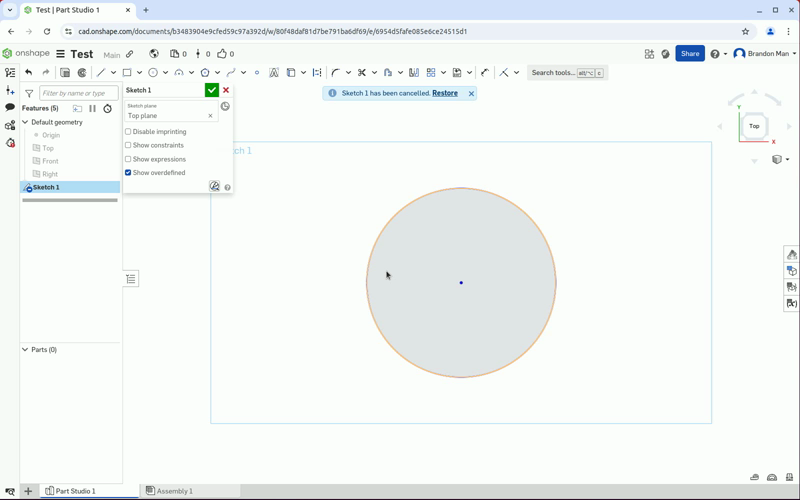
click(386, 270)
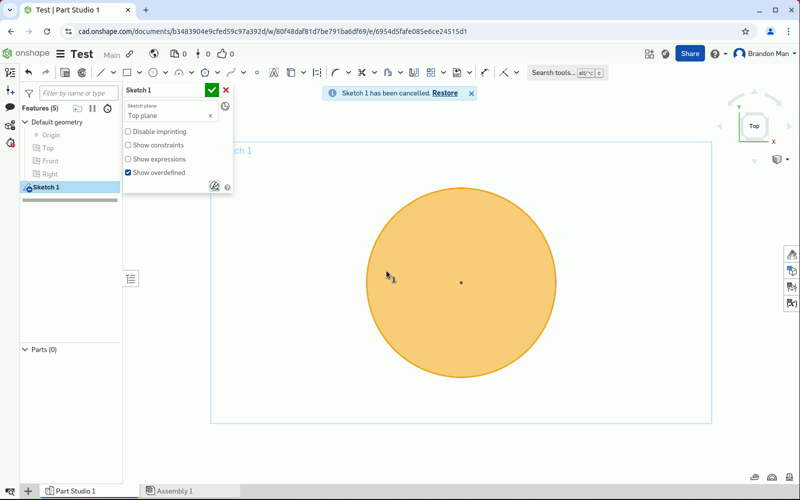
mouse_move(73, 352)
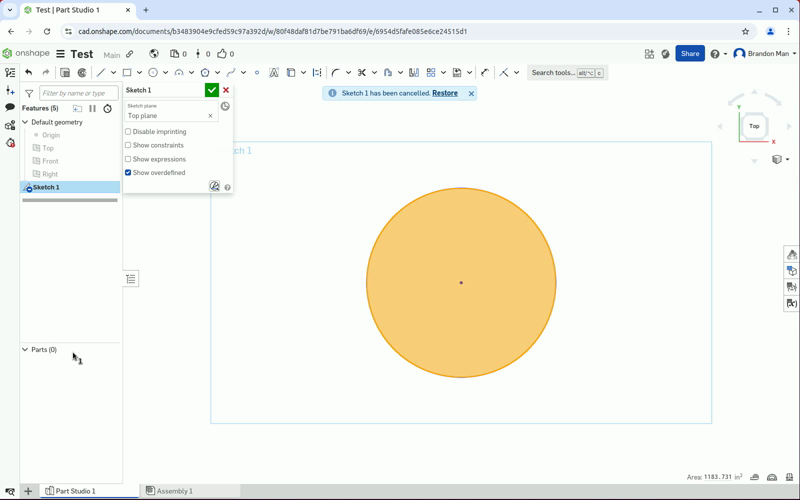
key(shift+y)
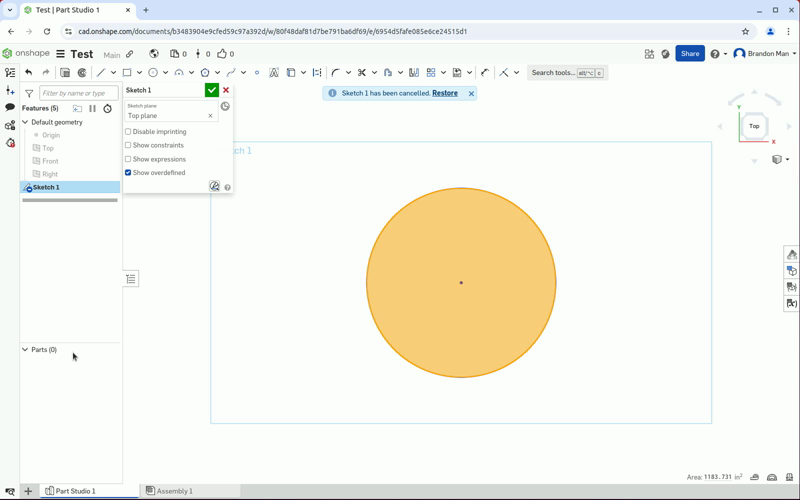
key(shift+e)
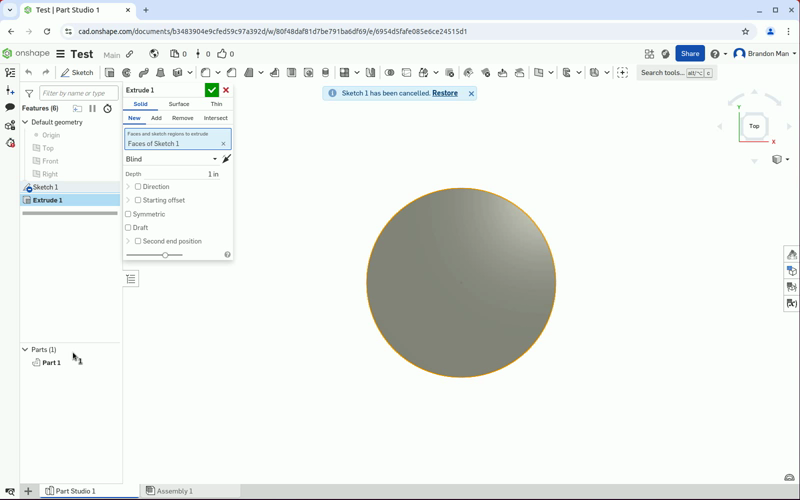
mouse_move(143, 106)
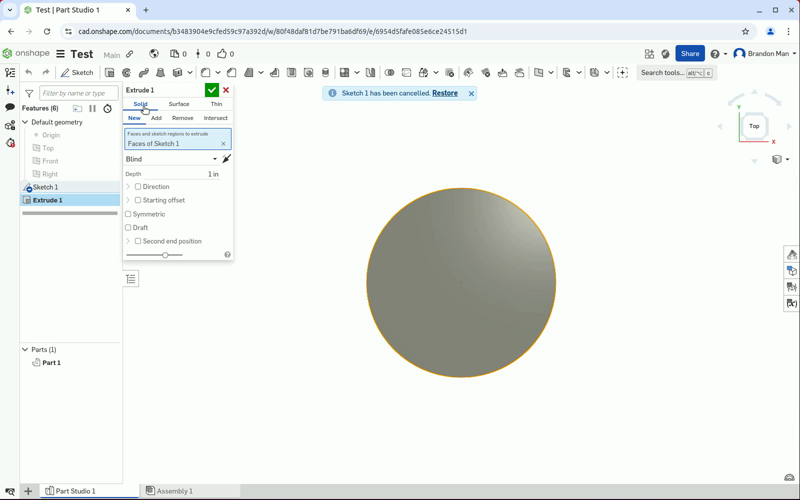
click(143, 106)
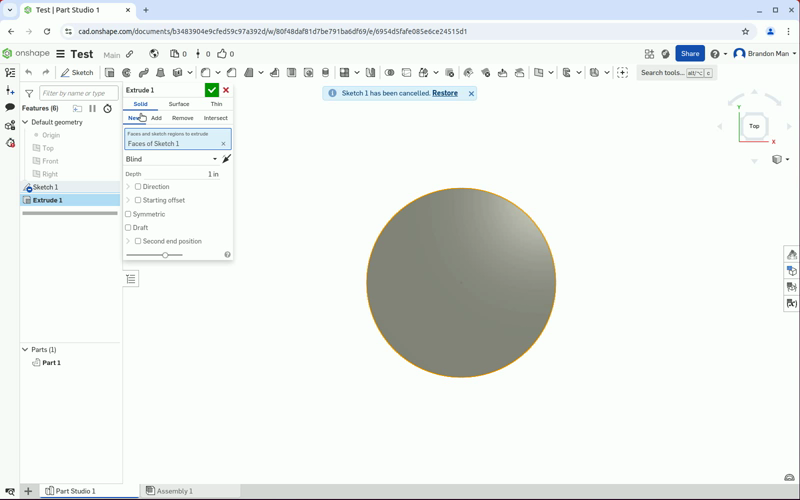
mouse_move(137, 120)
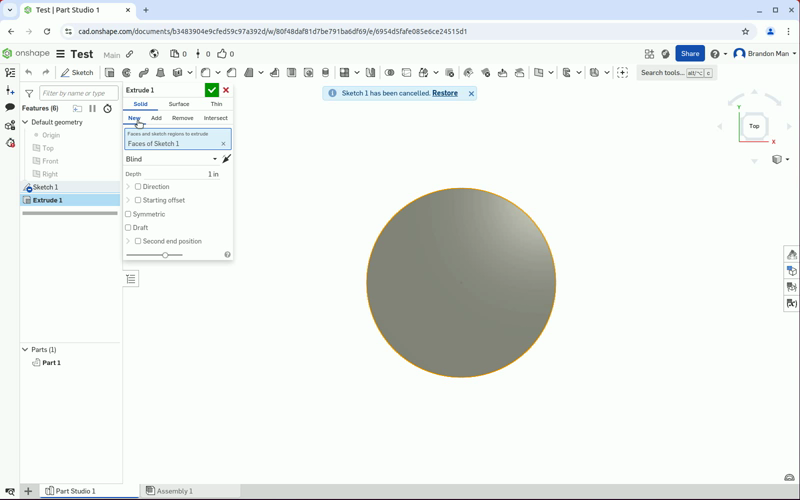
click(137, 120)
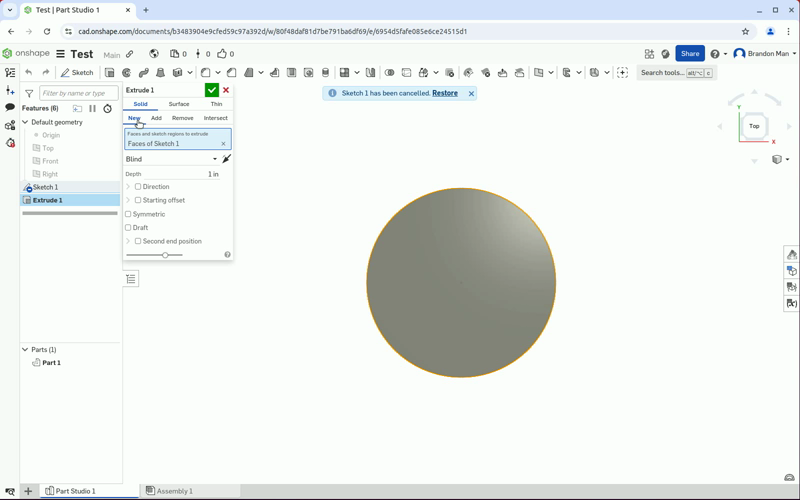
key(tab, 4)
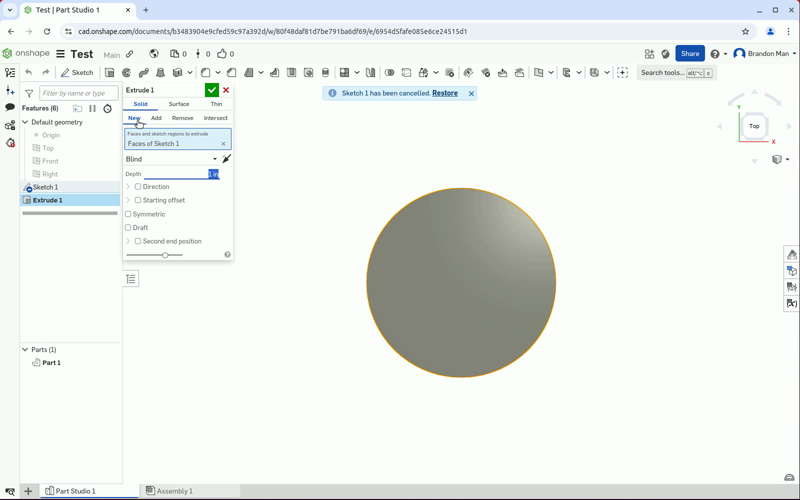
text(11.554)
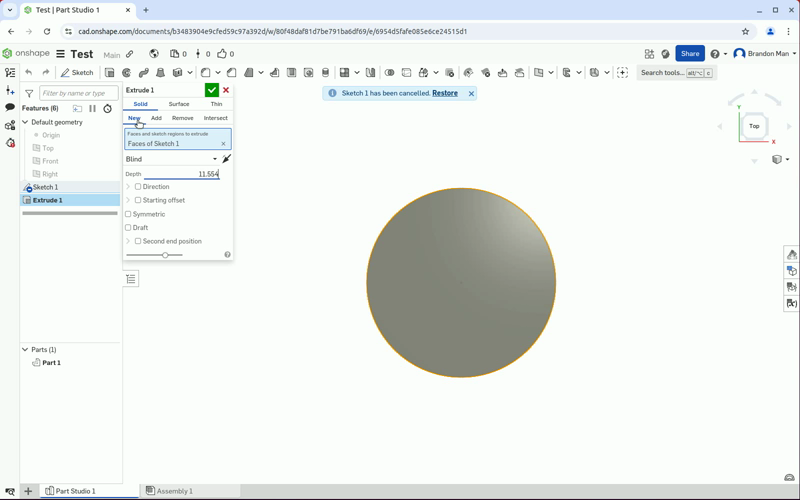
key(enter)
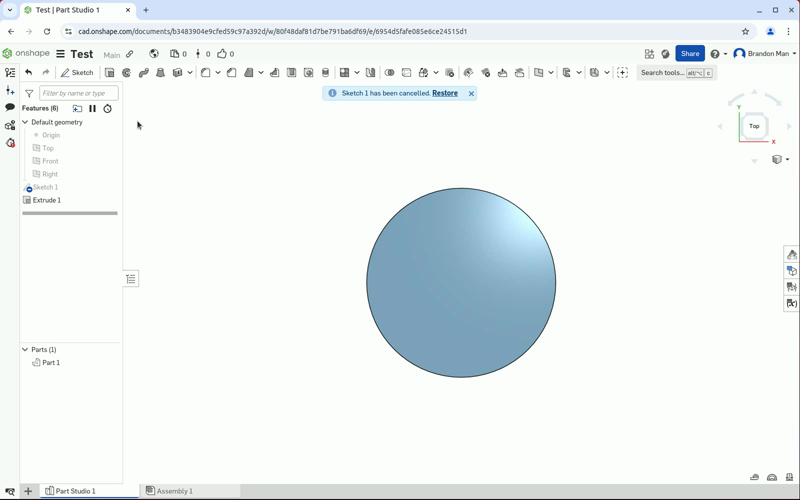
key(shift+h)
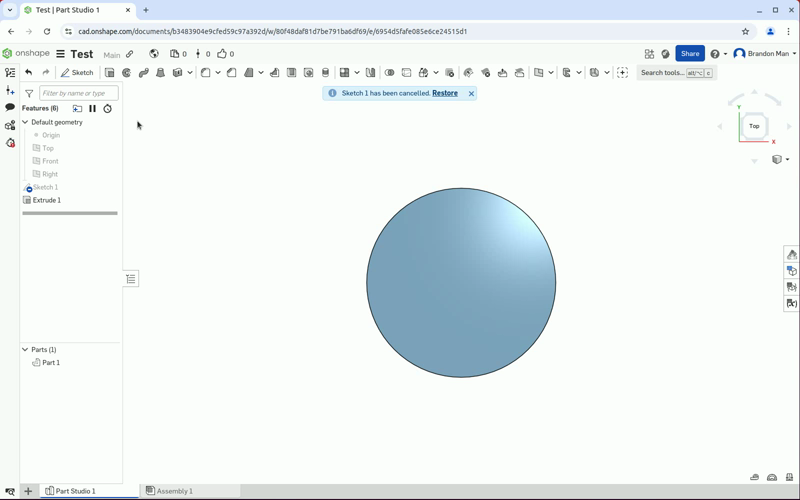
key(shift+h)
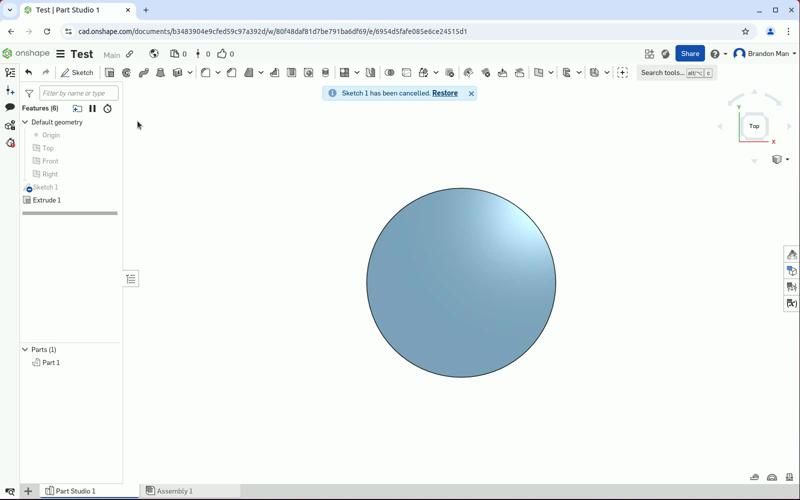
mouse_move(73, 189)
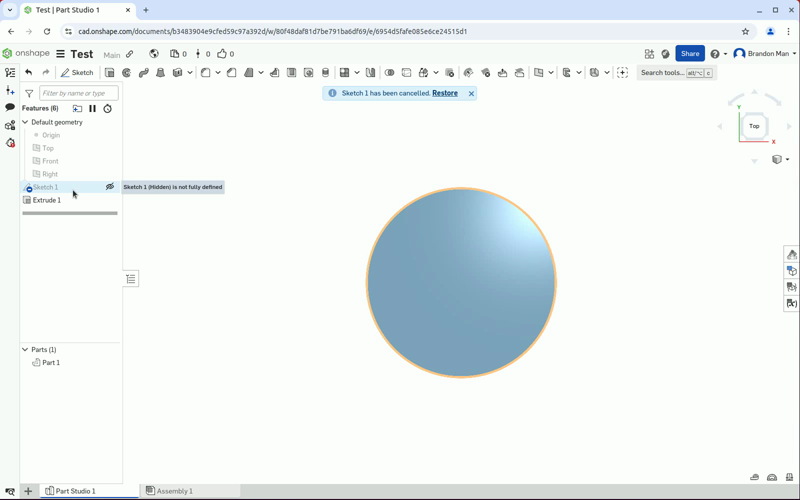
click(73, 189)
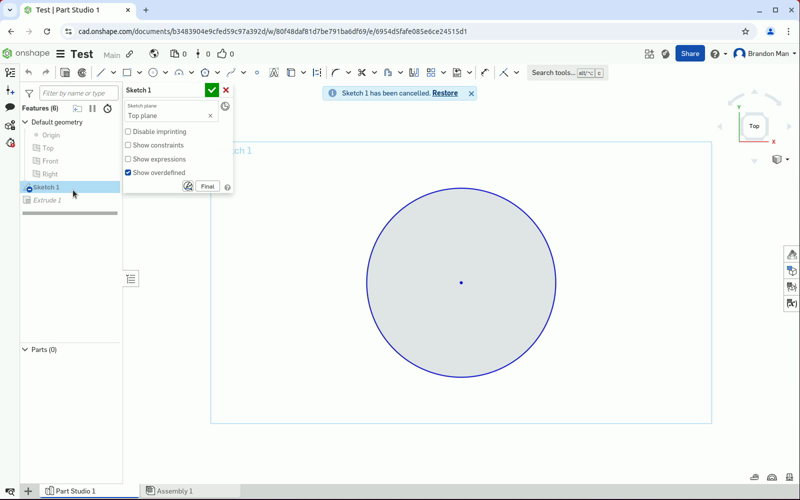
mouse_move(229, 92)
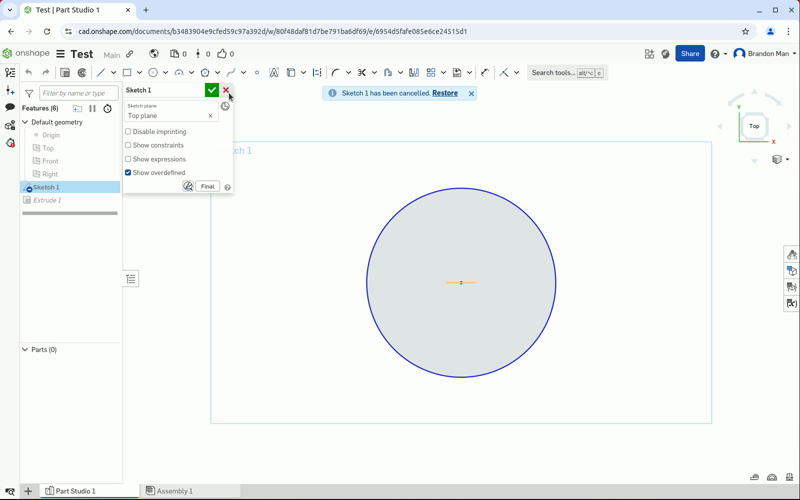
click(229, 92)
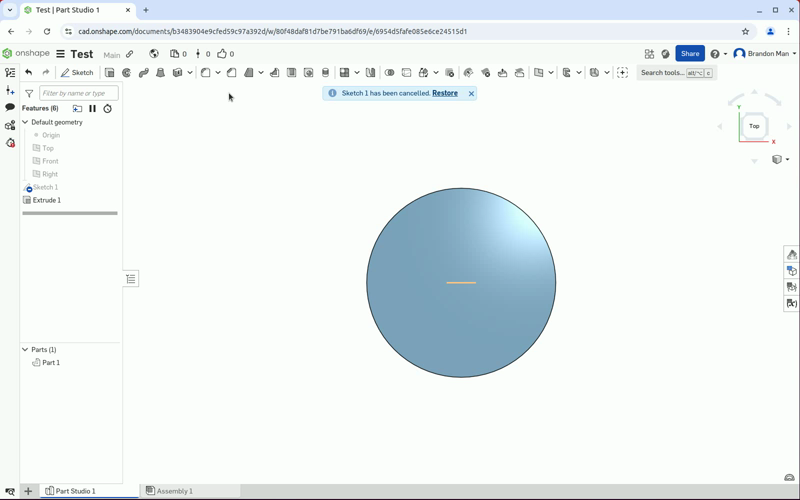
mouse_move(541, 75)
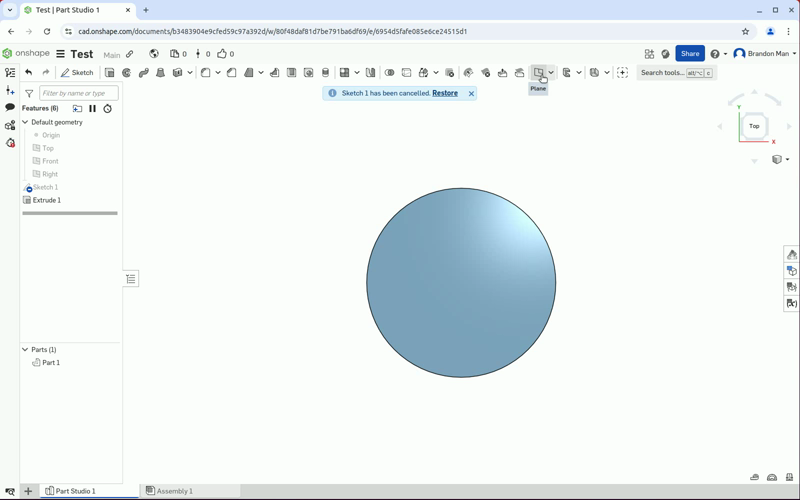
click(541, 75)
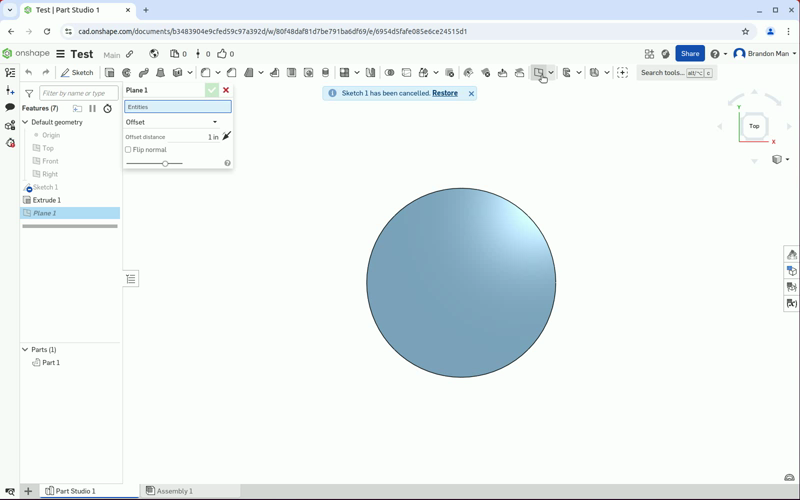
mouse_move(73, 150)
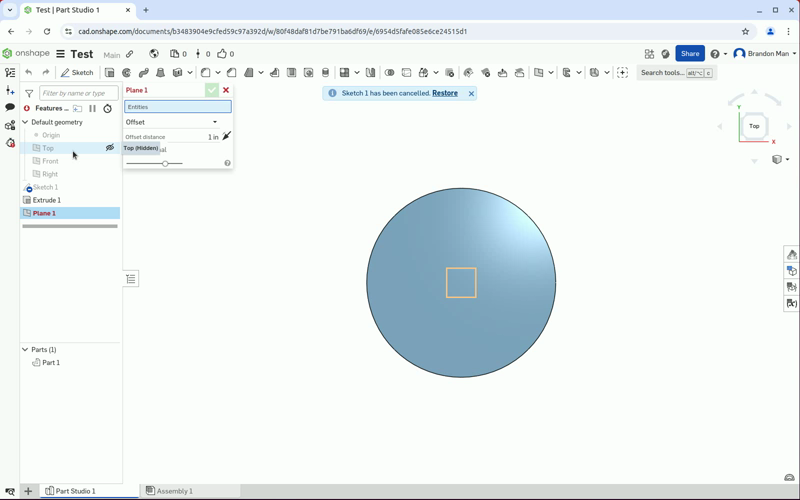
click(73, 150)
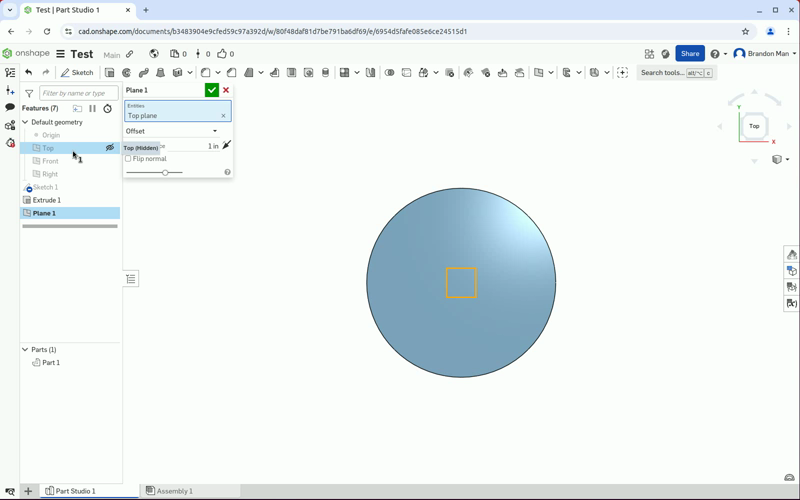
key(tab, 2)
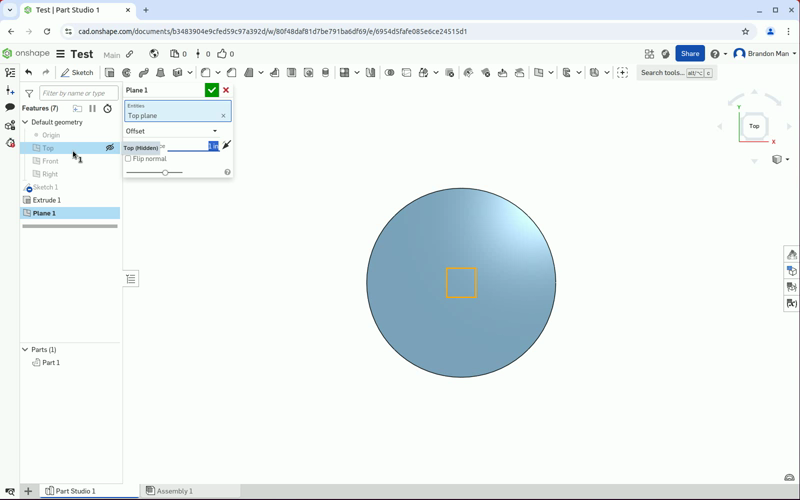
text(11.554)
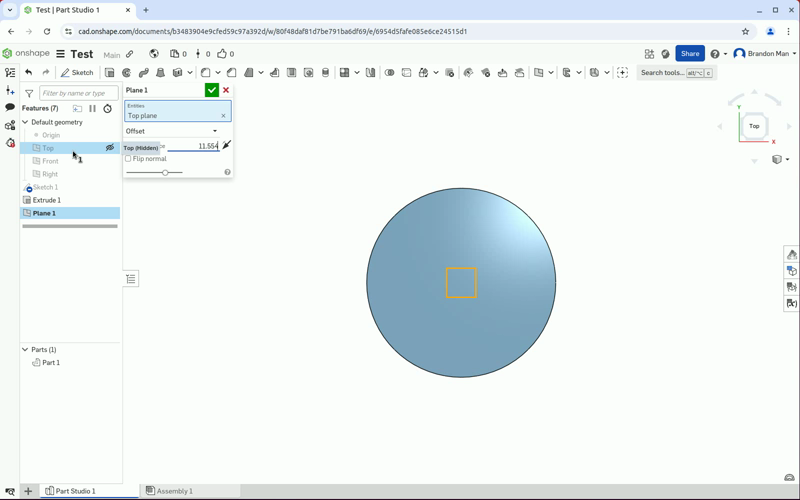
key(enter, 2)
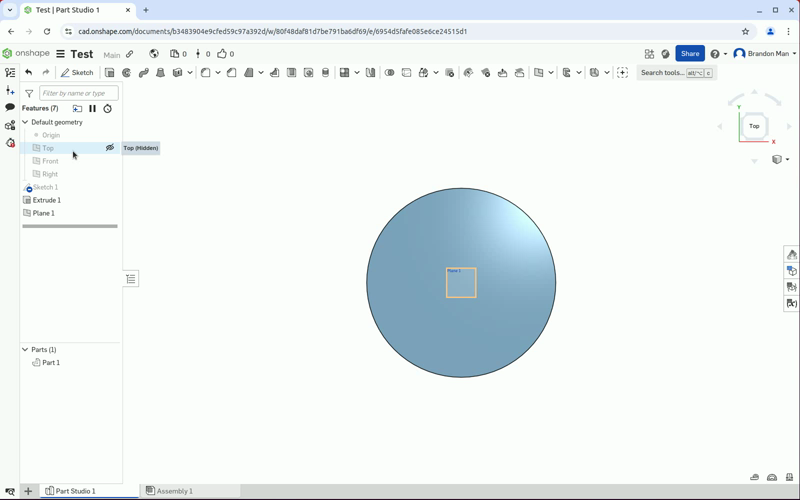
key(shift+s)
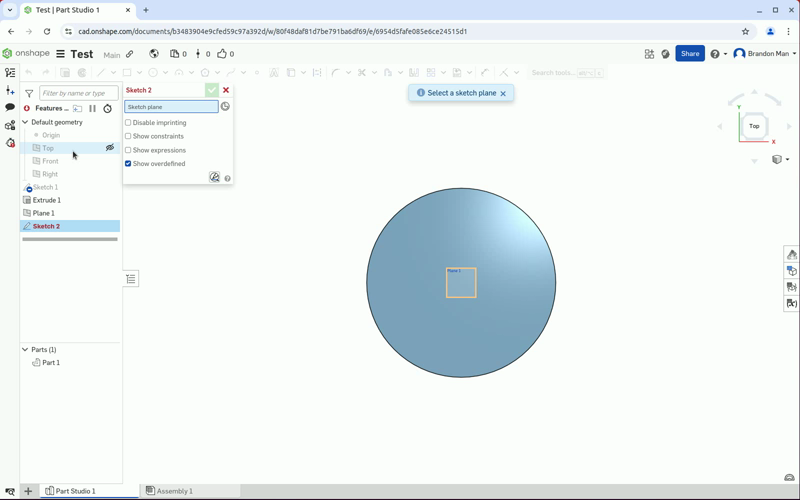
mouse_move(73, 215)
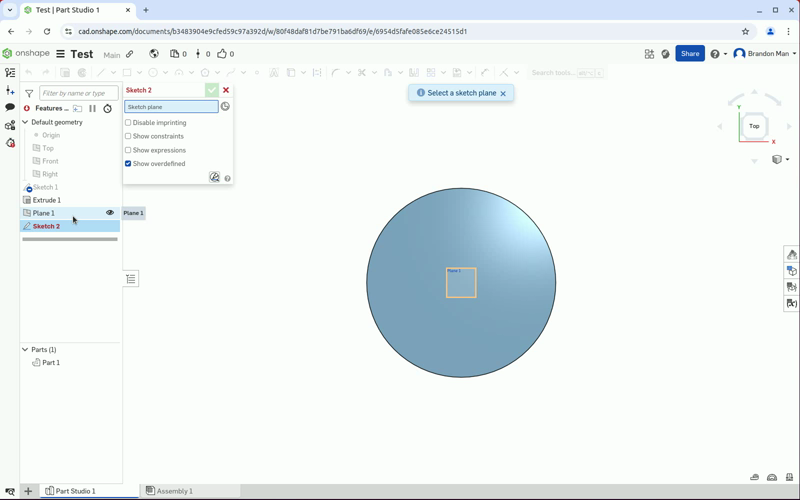
click(73, 215)
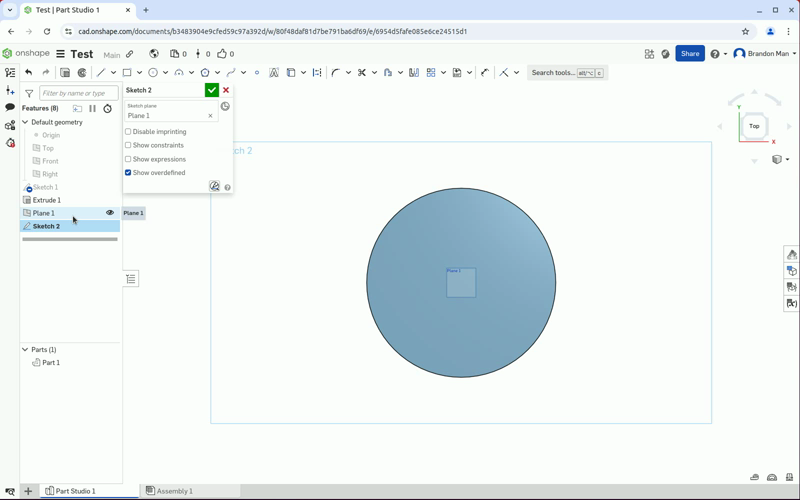
mouse_move(73, 352)
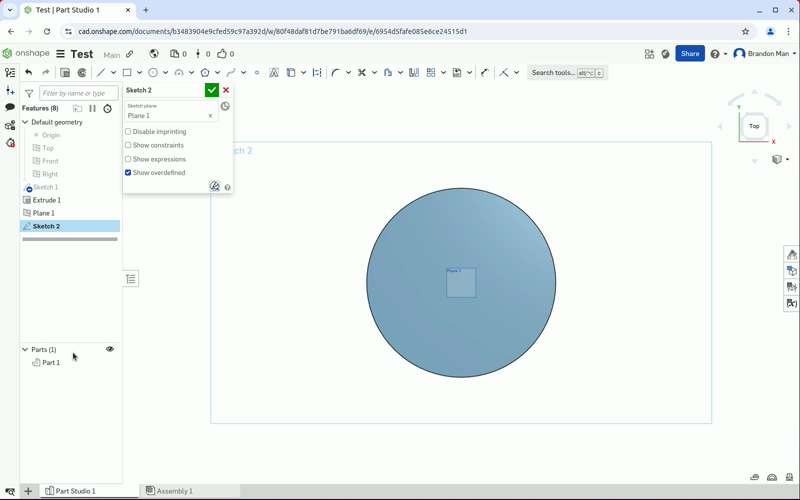
key(y)
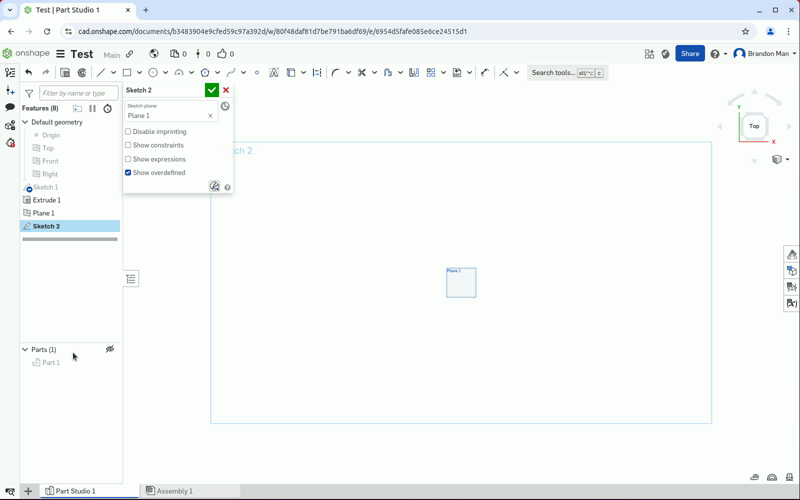
key(l)
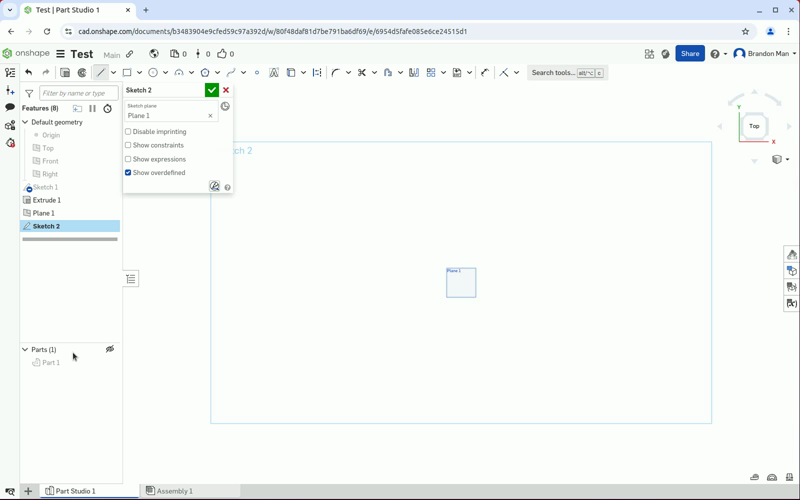
key_down(shift)
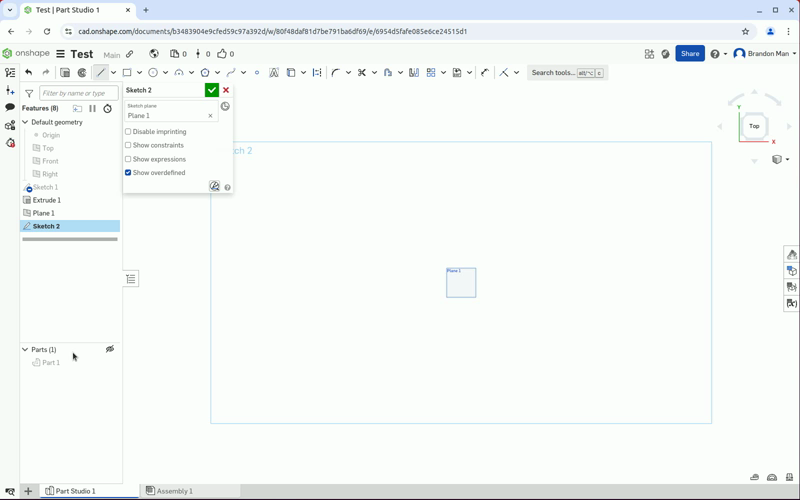
mouse_move(395, 320)
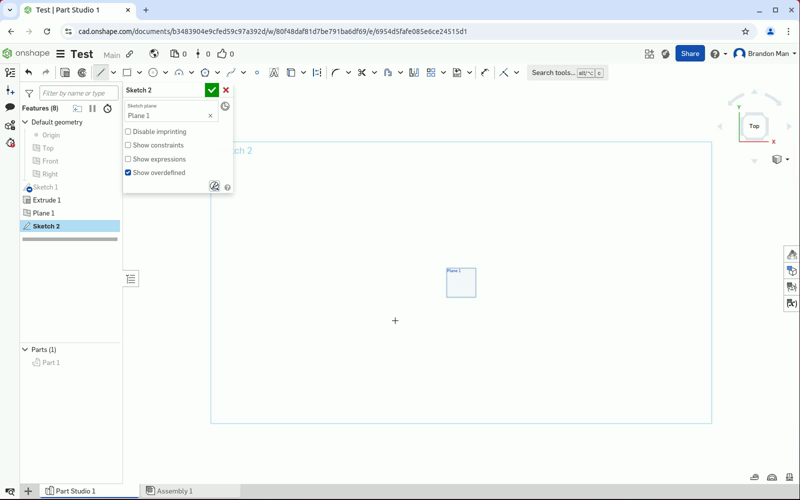
click(395, 320)
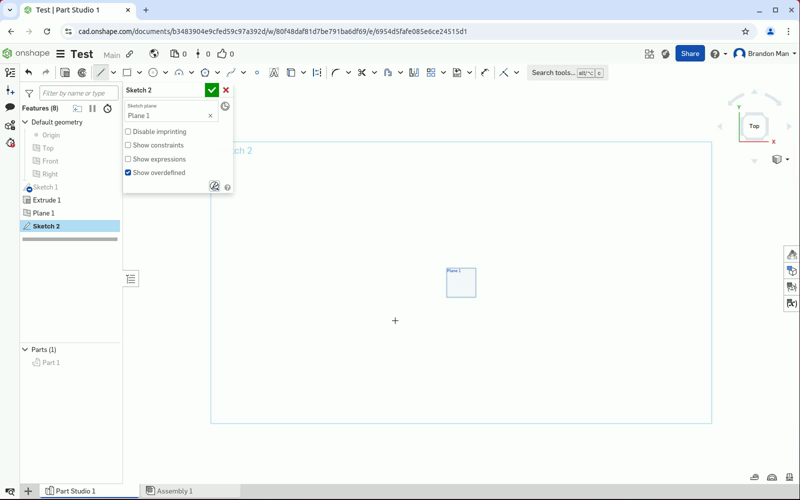
key_up(shift)
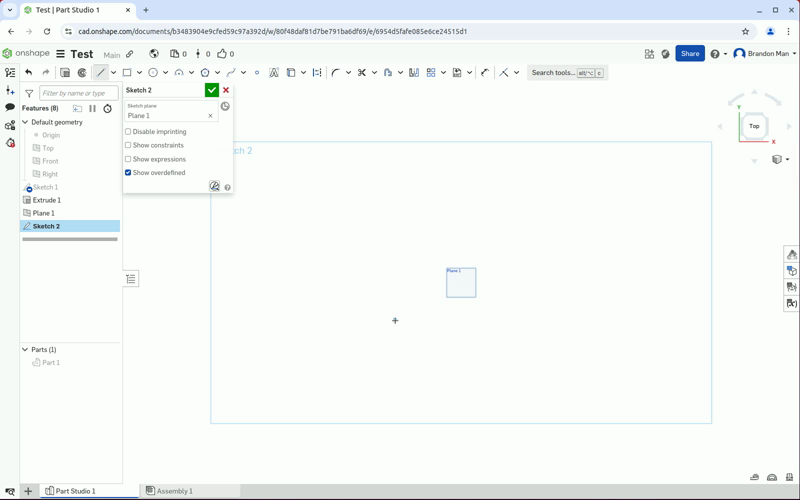
key_down(shift)
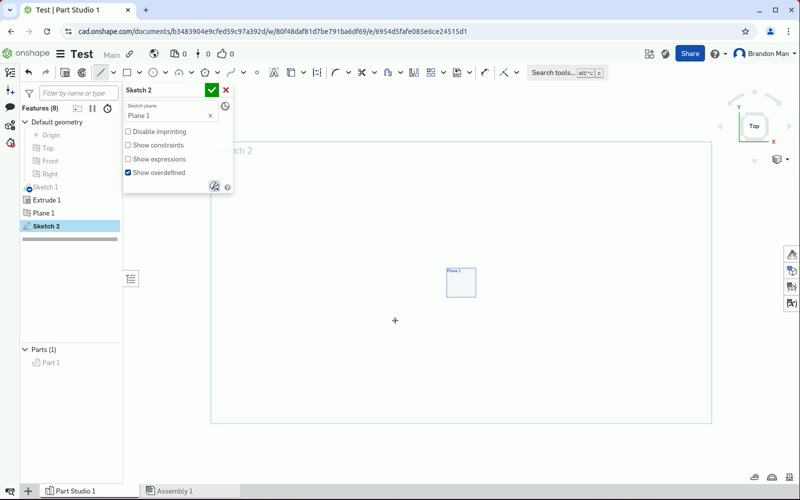
mouse_move(515, 320)
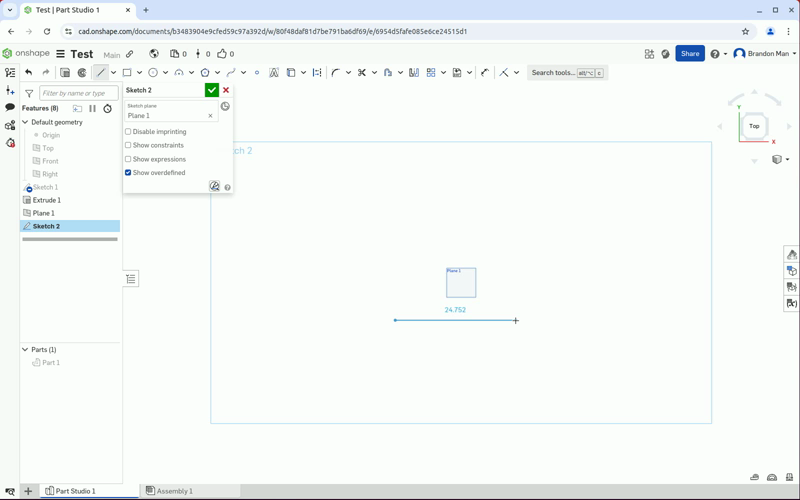
click(515, 320)
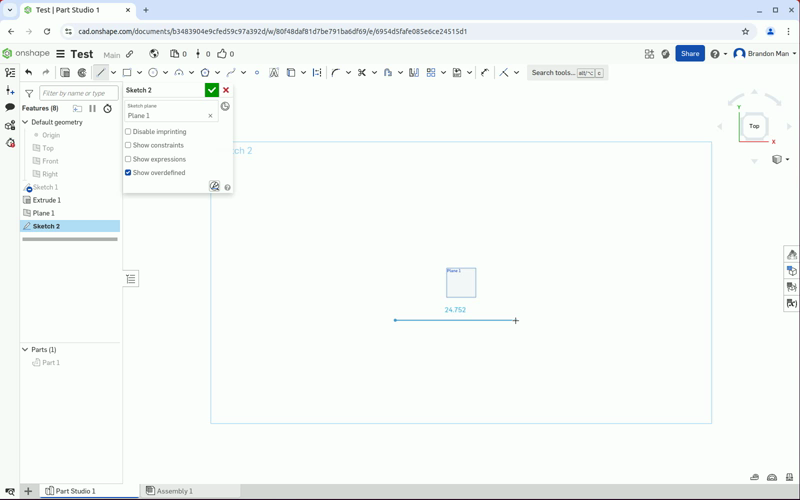
key_up(shift)
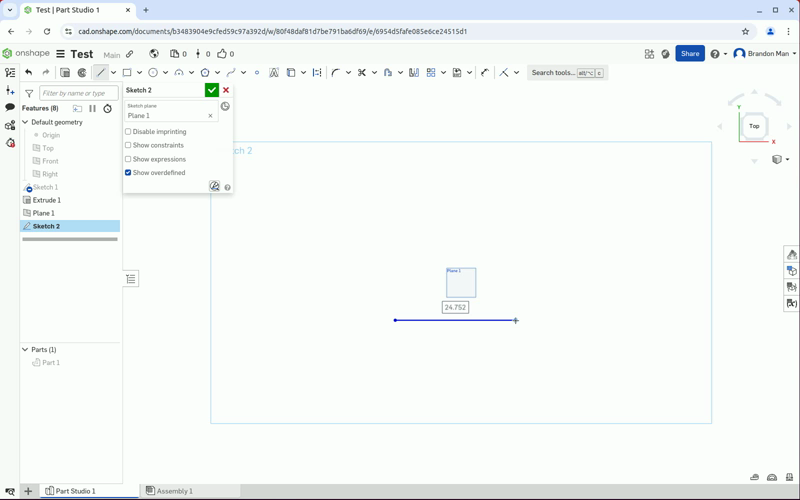
key_down(shift)
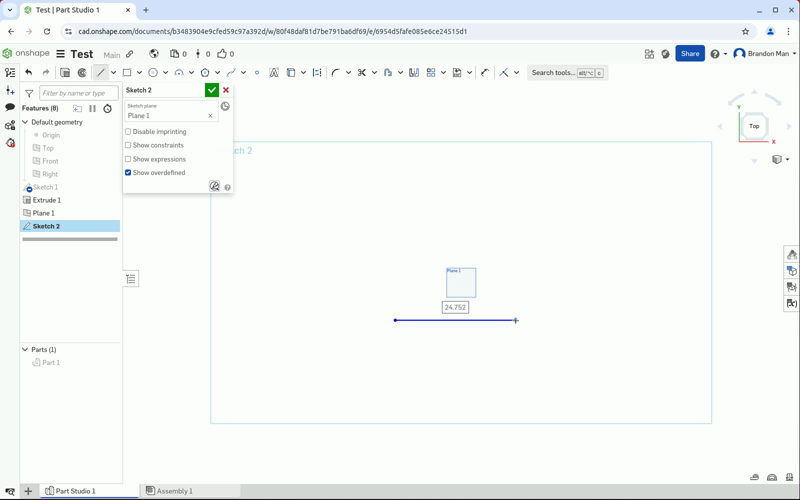
mouse_move(452, 223)
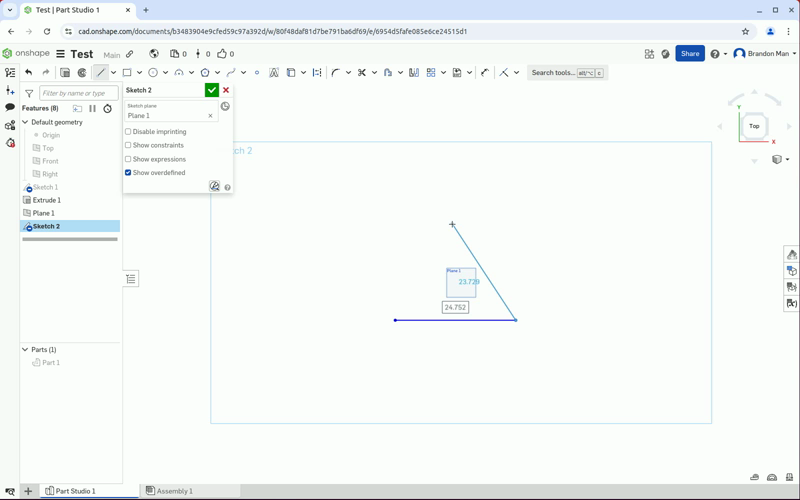
click(452, 223)
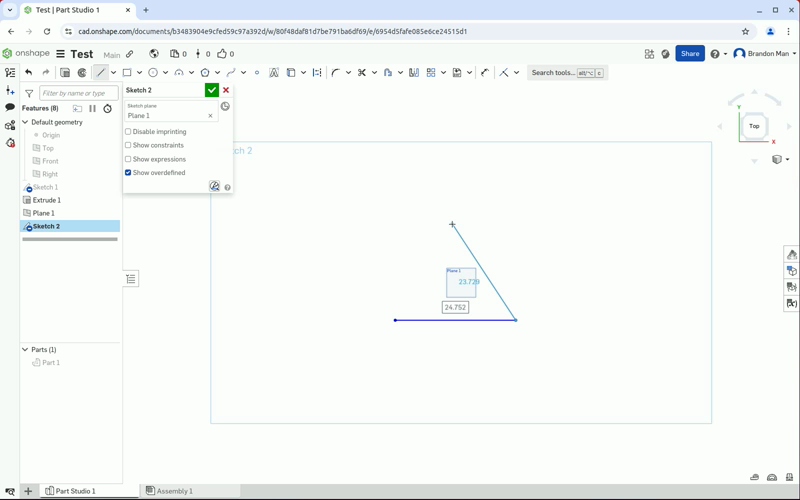
key_up(shift)
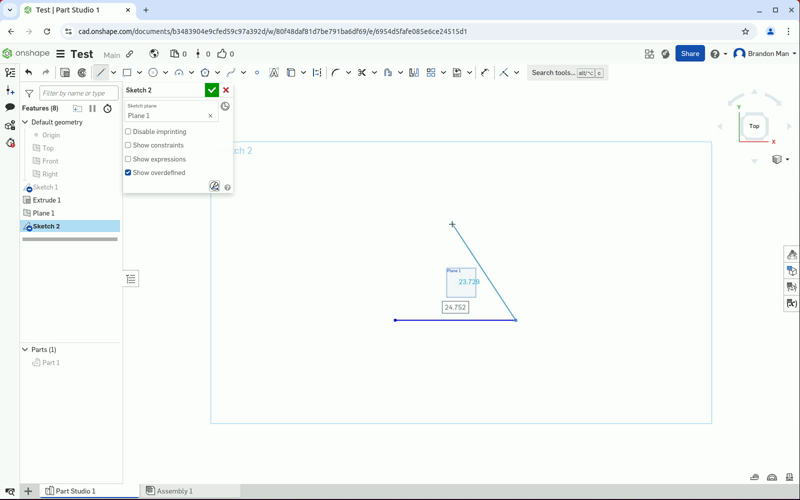
key_down(shift)
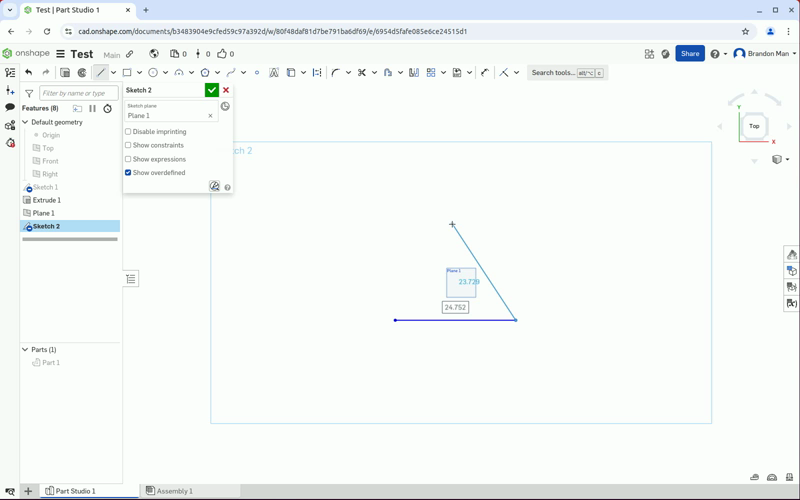
mouse_move(395, 320)
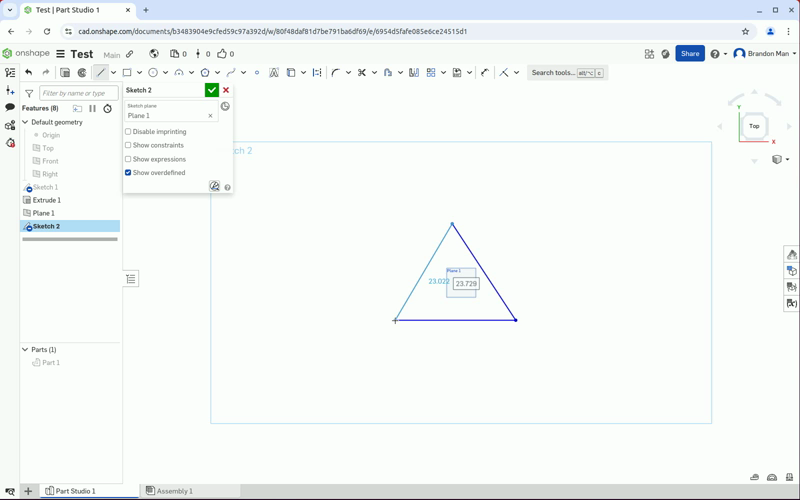
key_up(shift)
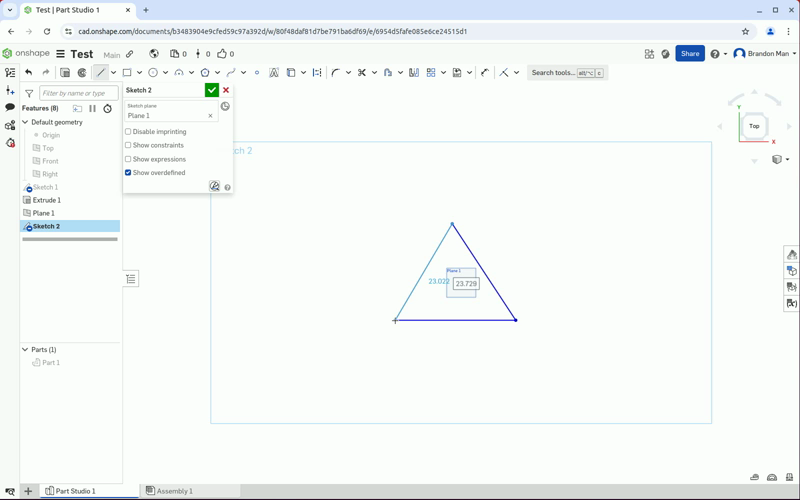
click(395, 320)
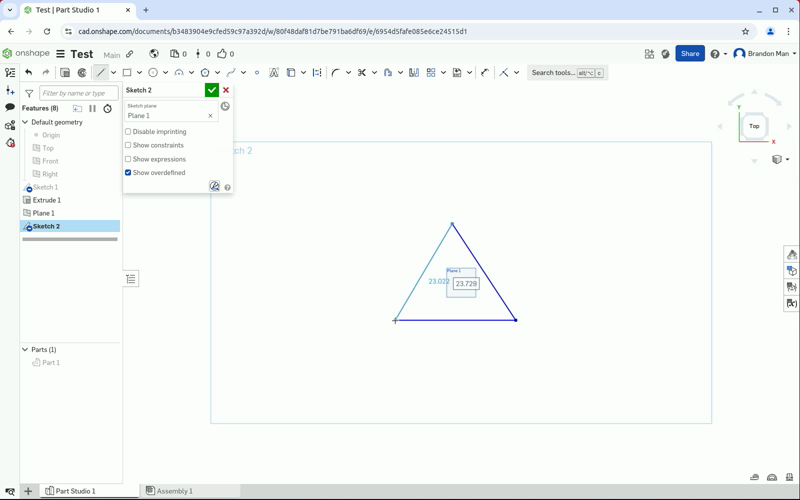
key(esc)
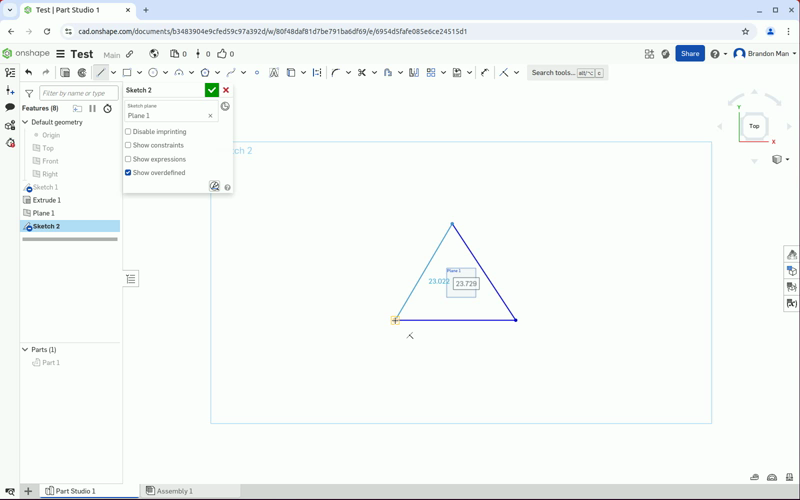
mouse_move(467, 300)
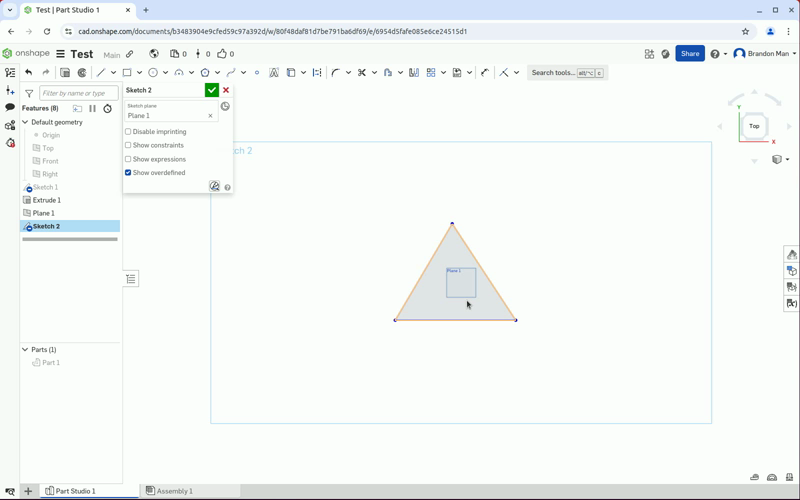
click(467, 300)
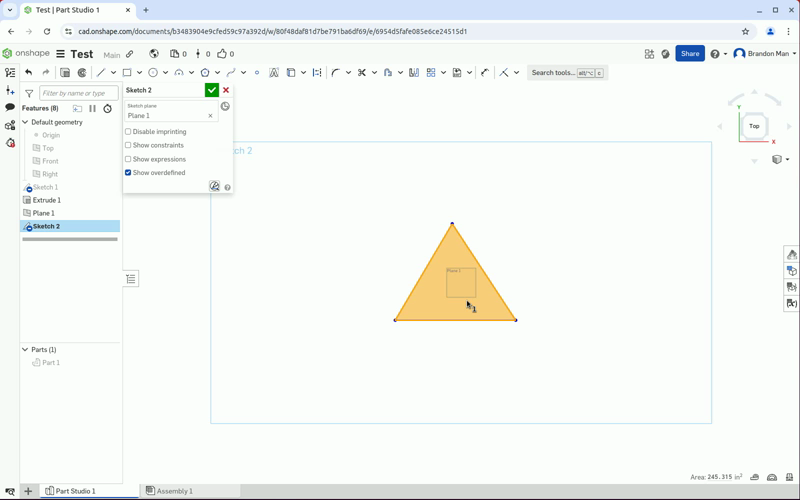
mouse_move(73, 352)
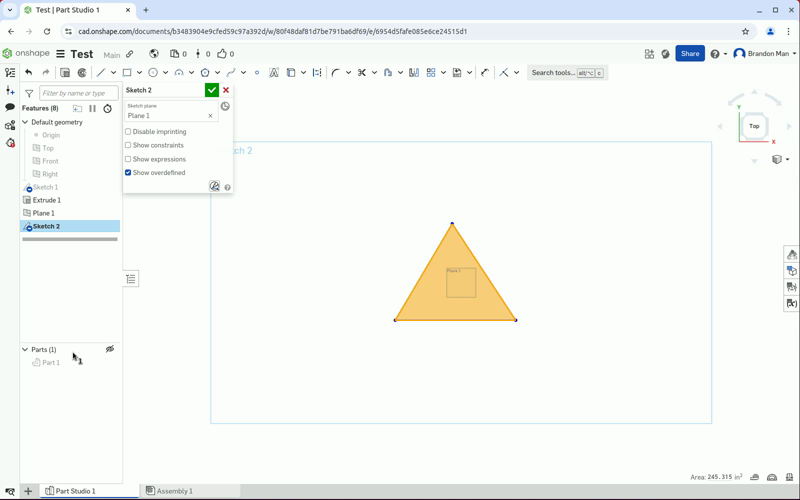
key(shift+y)
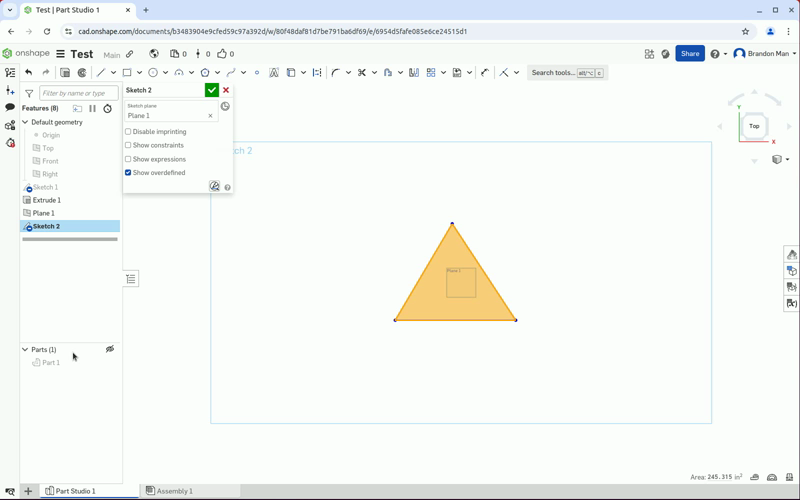
key(shift+e)
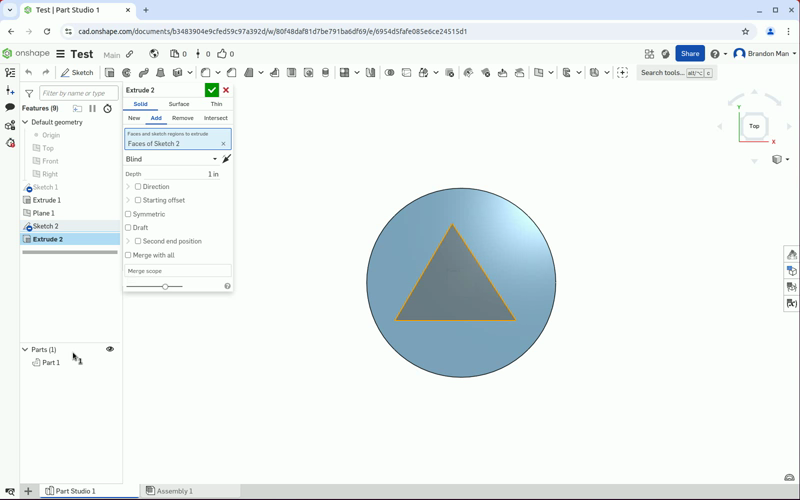
mouse_move(143, 106)
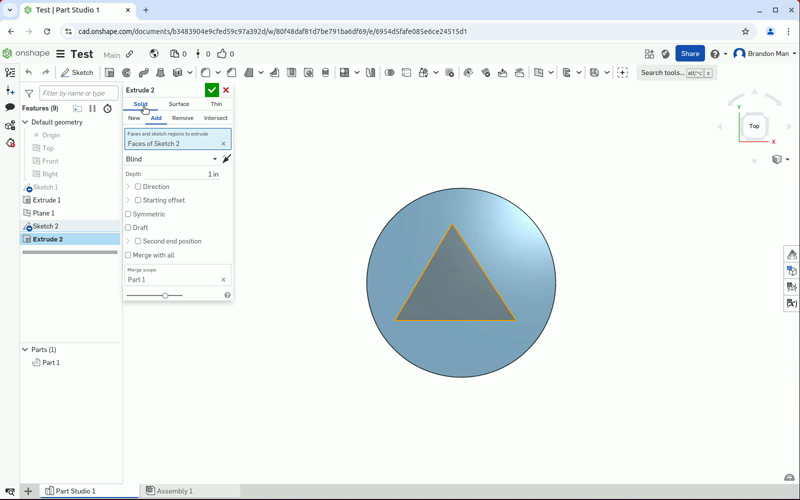
click(143, 106)
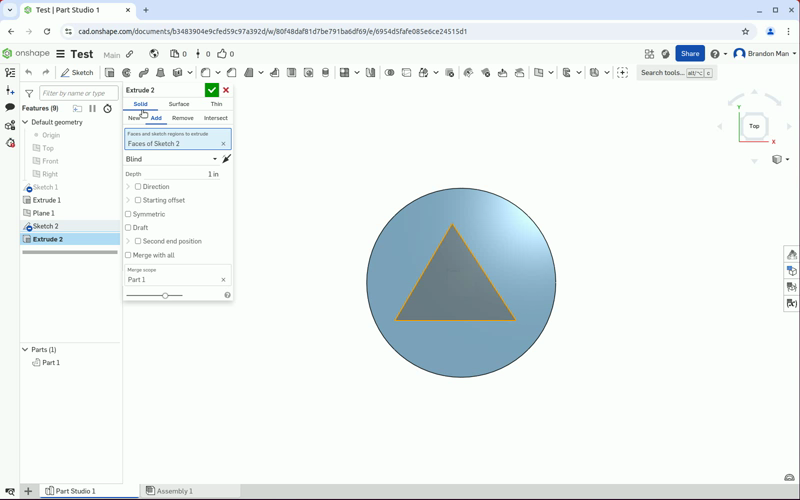
mouse_move(137, 120)
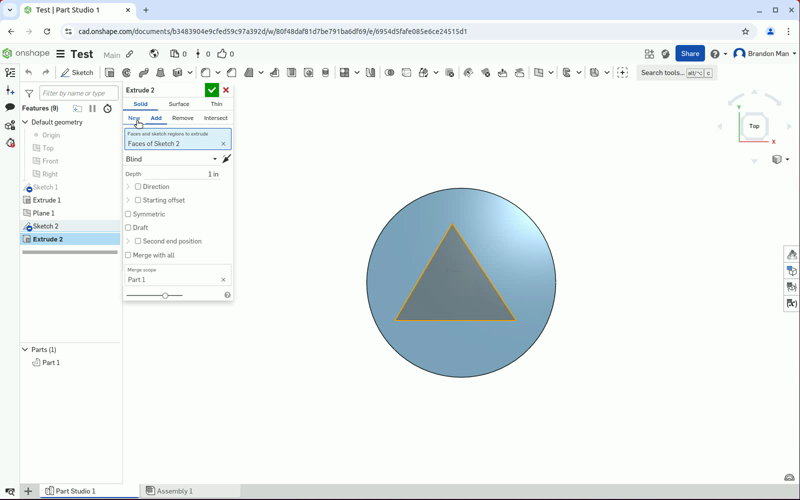
click(137, 120)
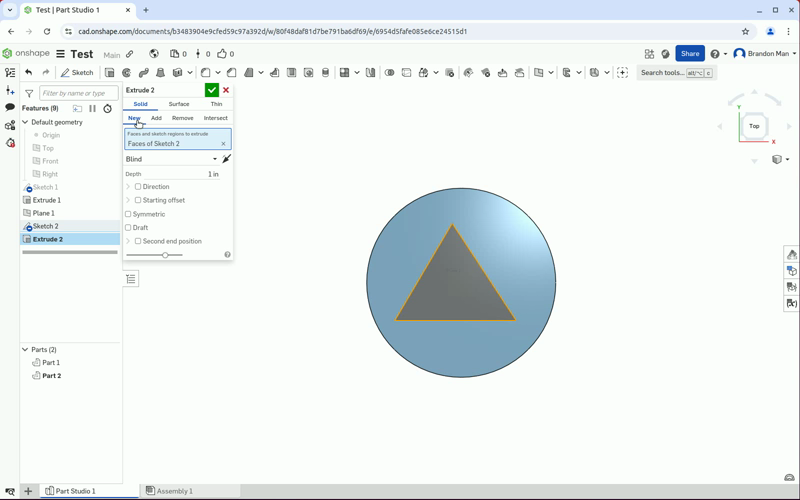
key(tab, 4)
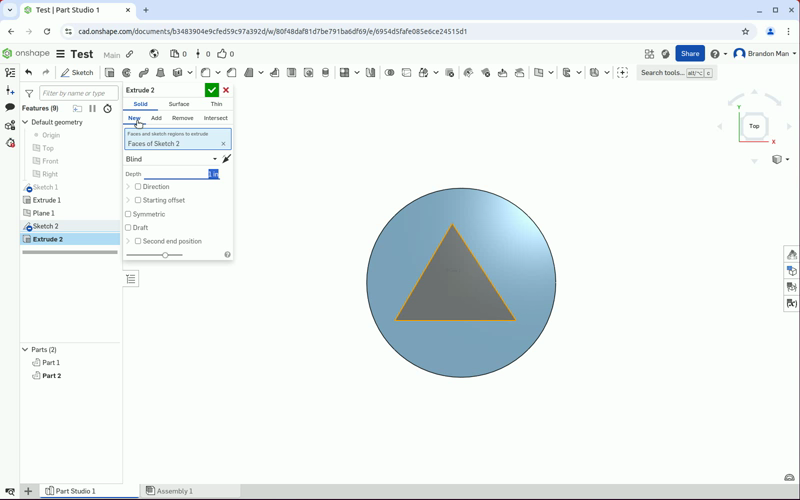
text(11.554)
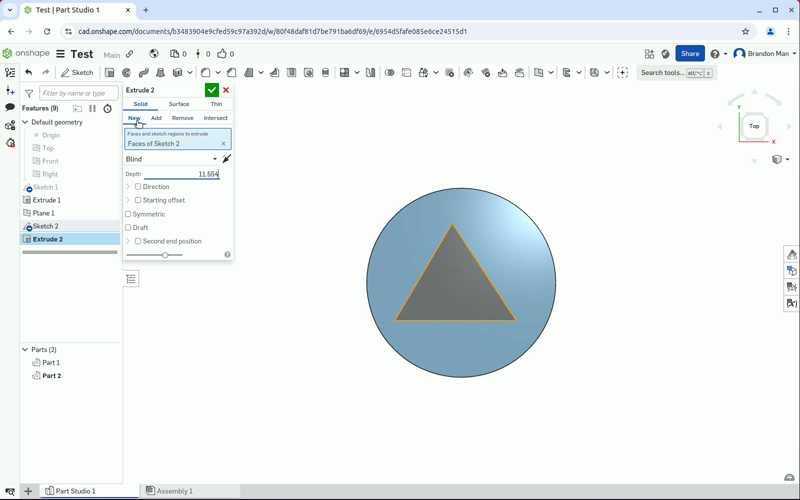
key(enter)
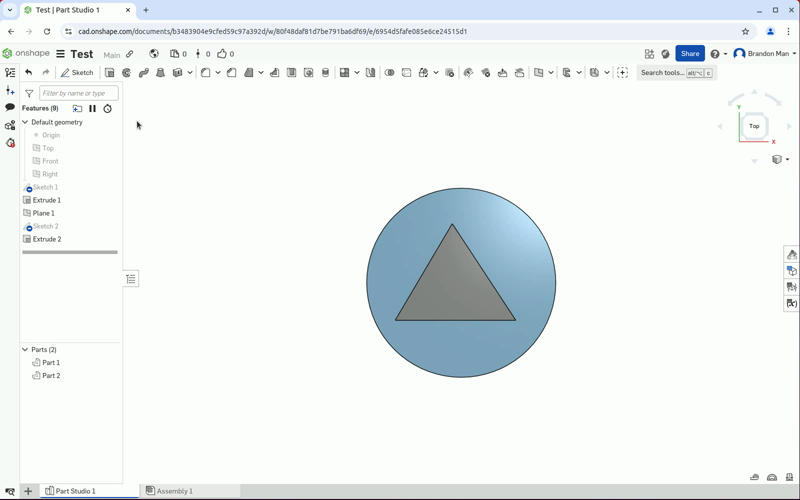
key(shift+h)
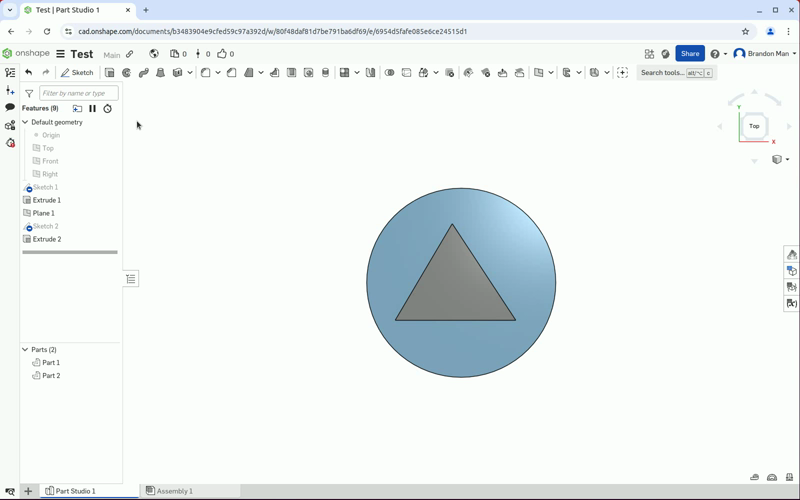
key(shift+h)
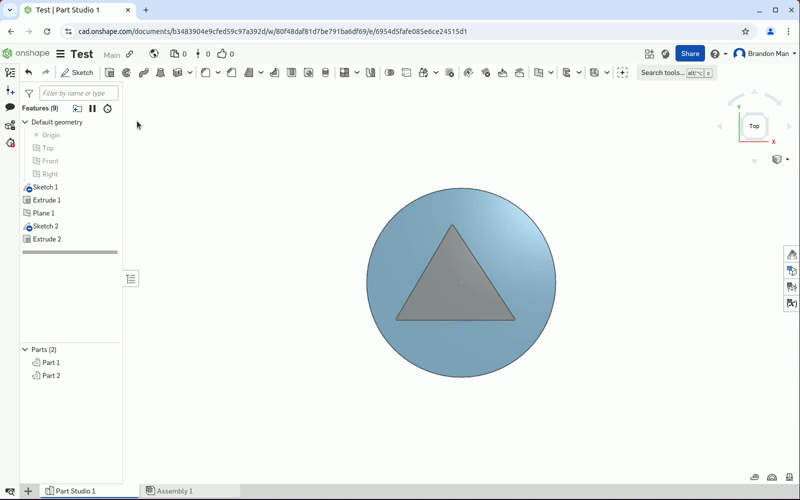
key(shift+7)
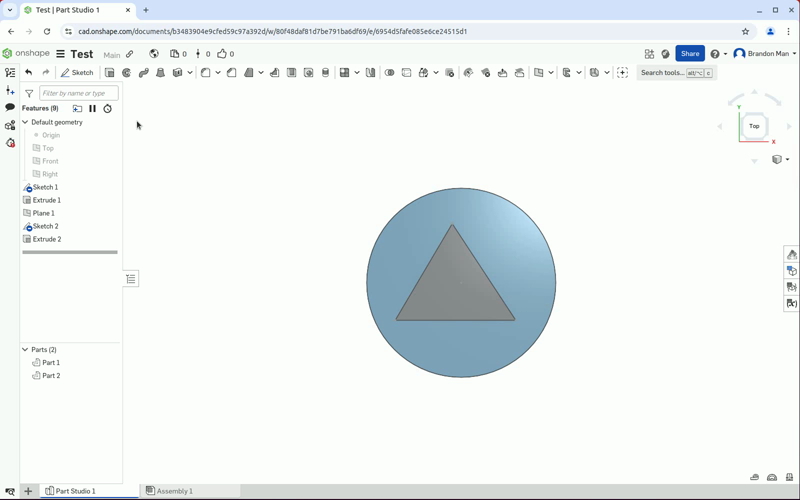
key(up, 3)
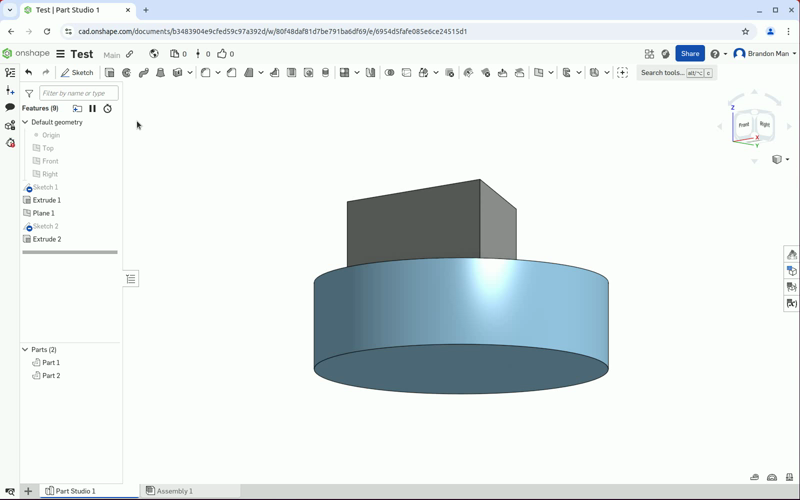
key(left, 3)
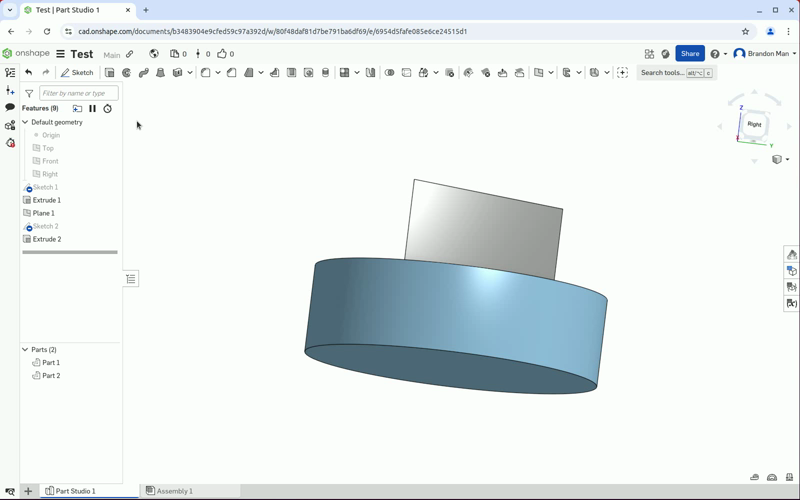
key(right, 3)
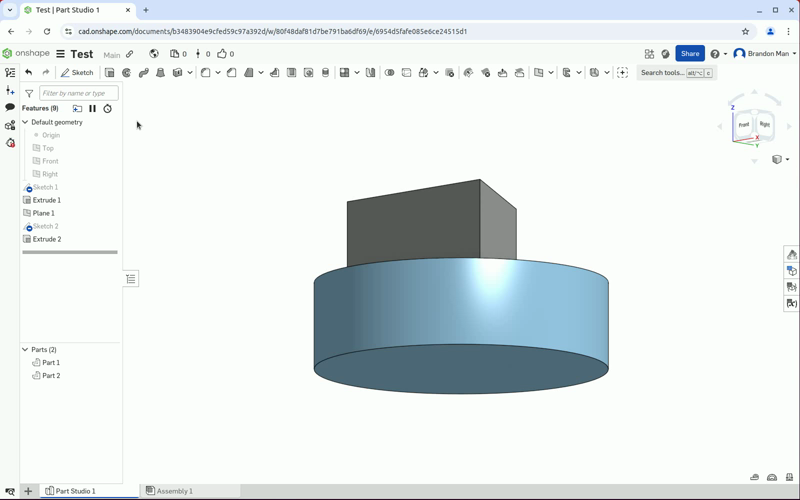
key(down, 3)
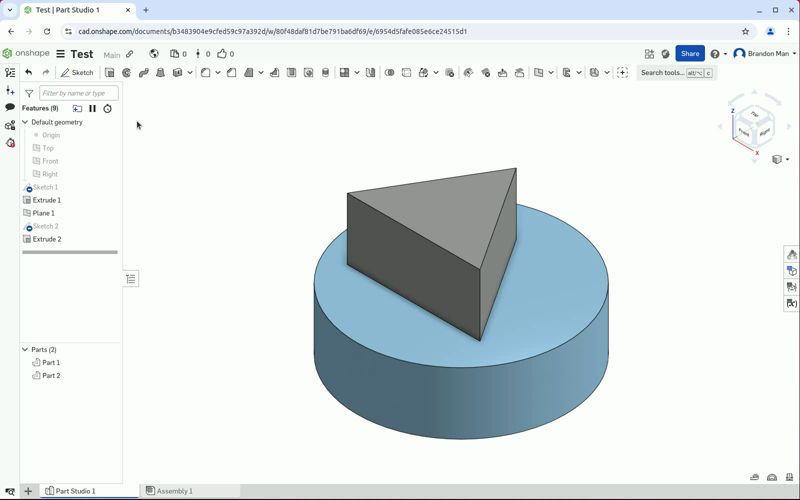
mouse_move(73, 189)
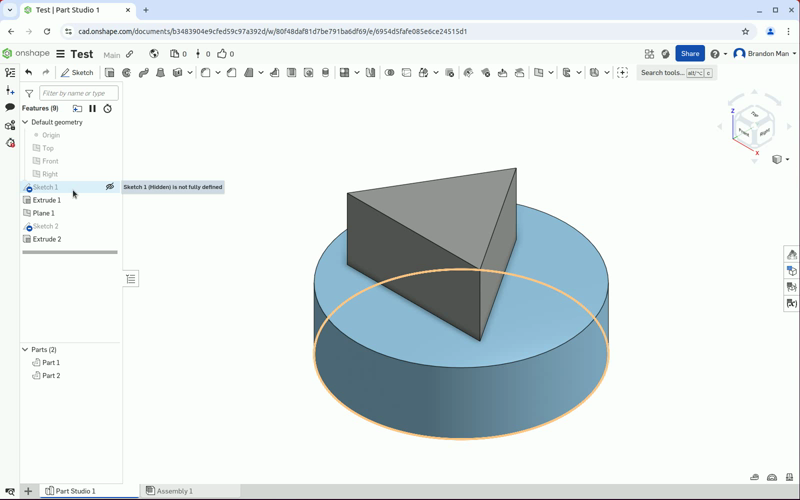
click(73, 189)